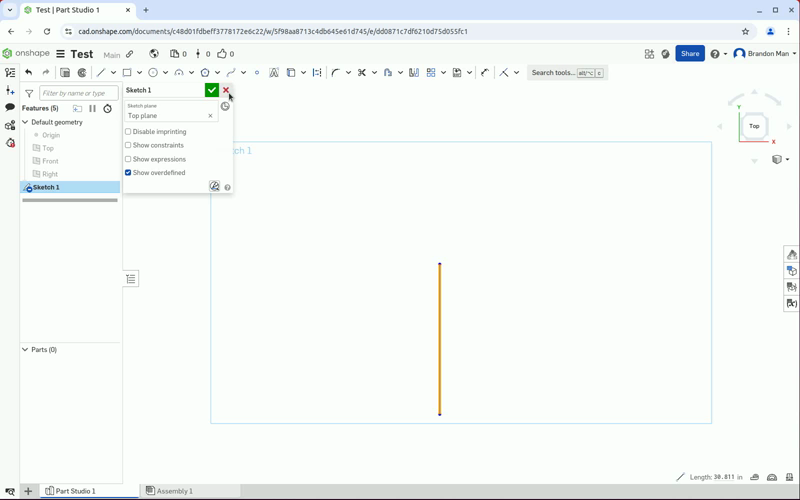
key(shift+h)
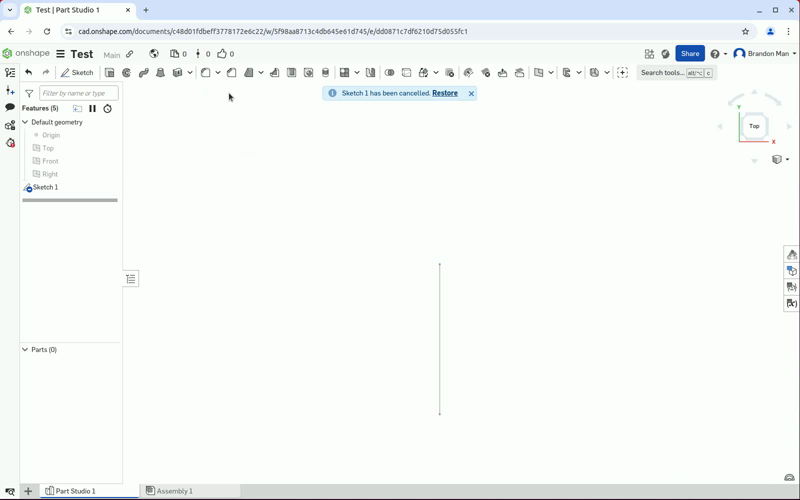
key(shift+s)
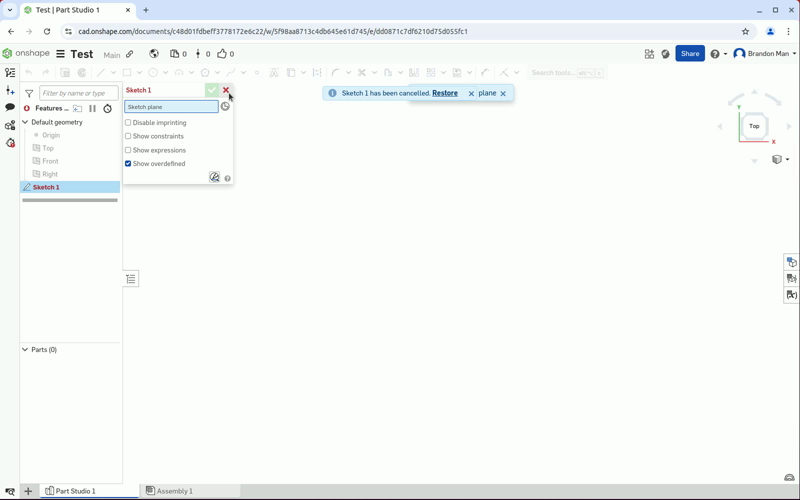
mouse_move(73, 150)
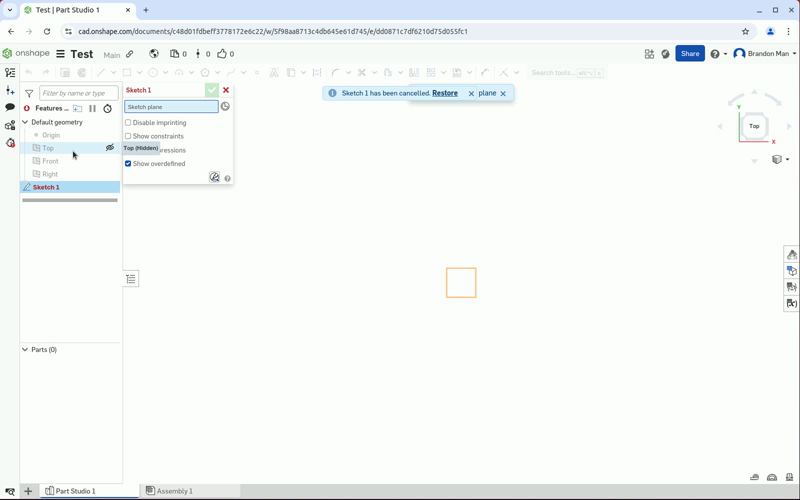
click(73, 150)
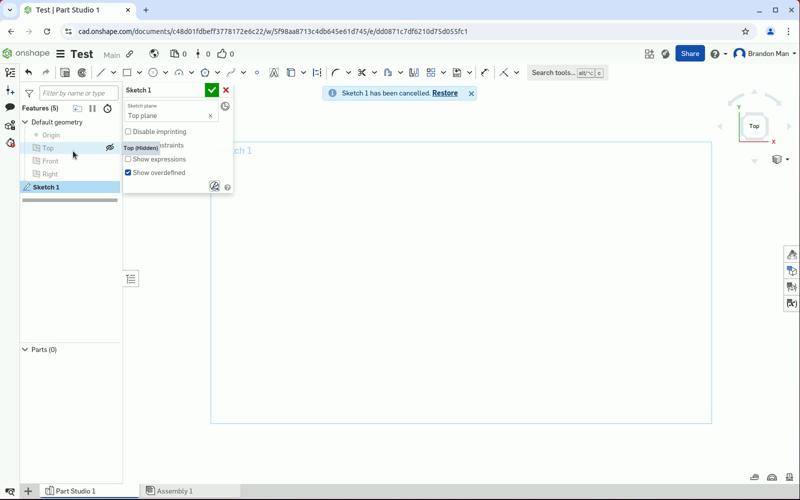
mouse_move(73, 352)
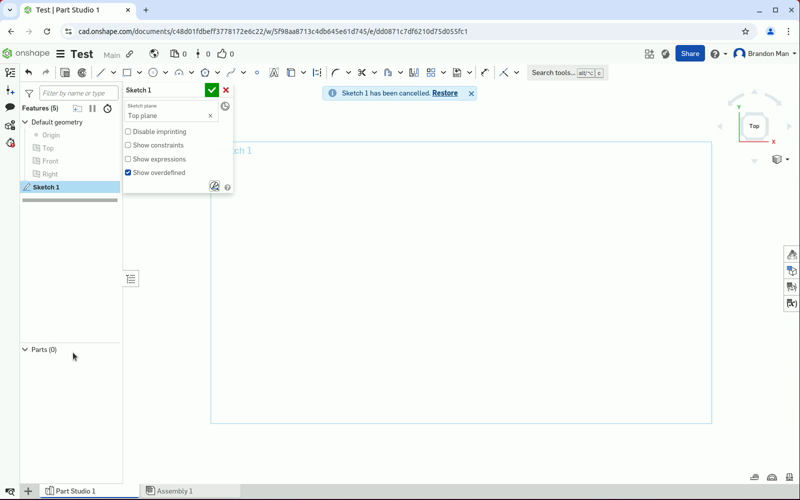
key(y)
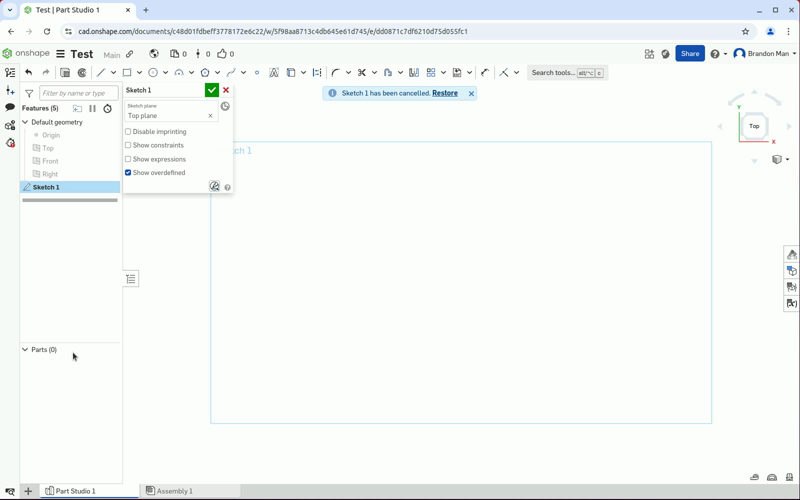
key(l)
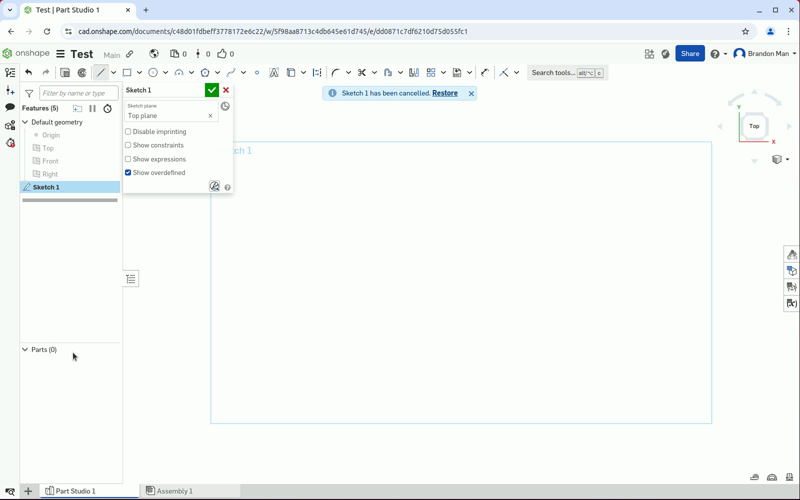
key_down(shift)
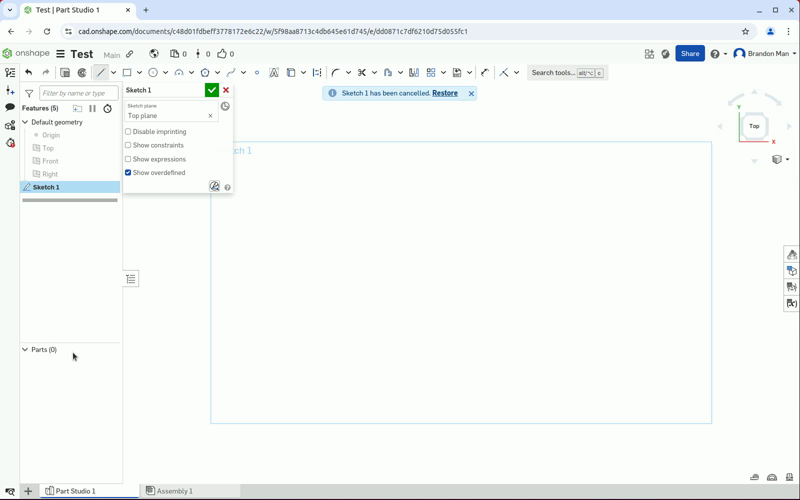
mouse_move(401, 326)
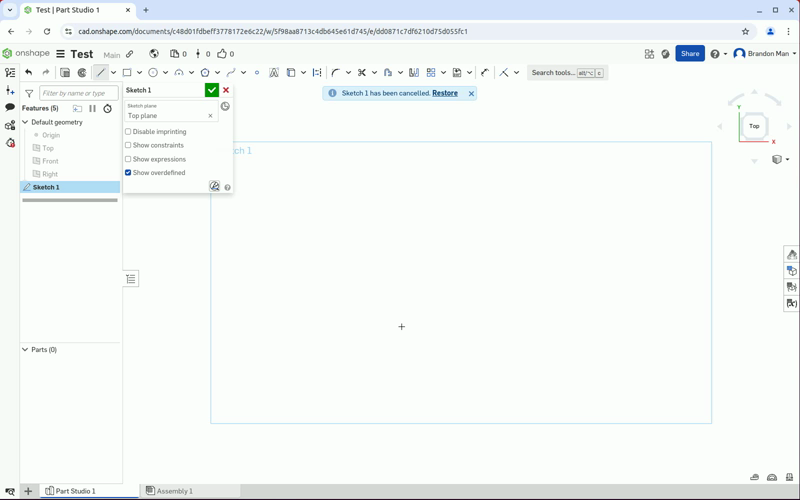
click(401, 326)
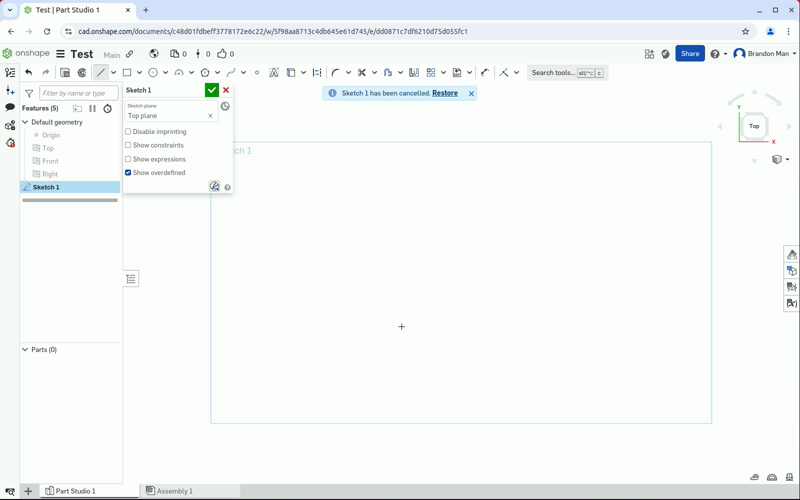
key_up(shift)
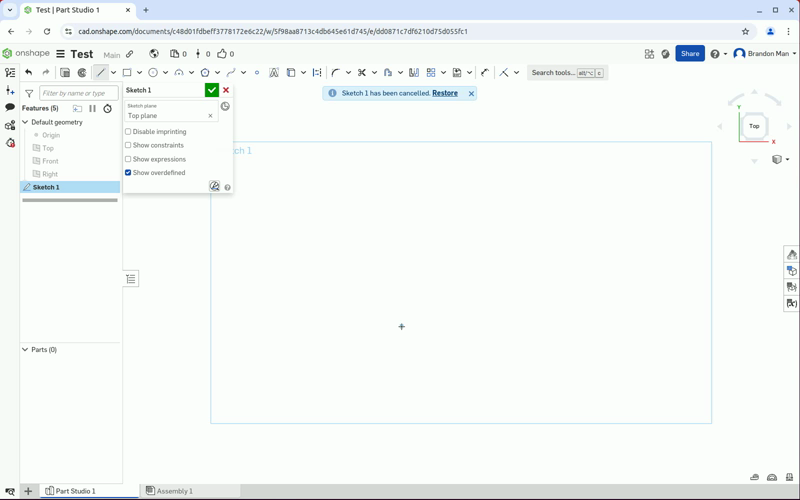
key_down(shift)
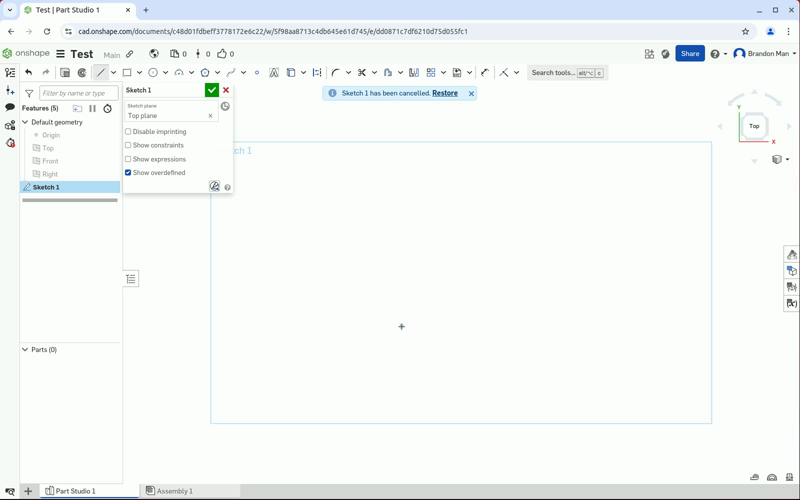
mouse_move(557, 326)
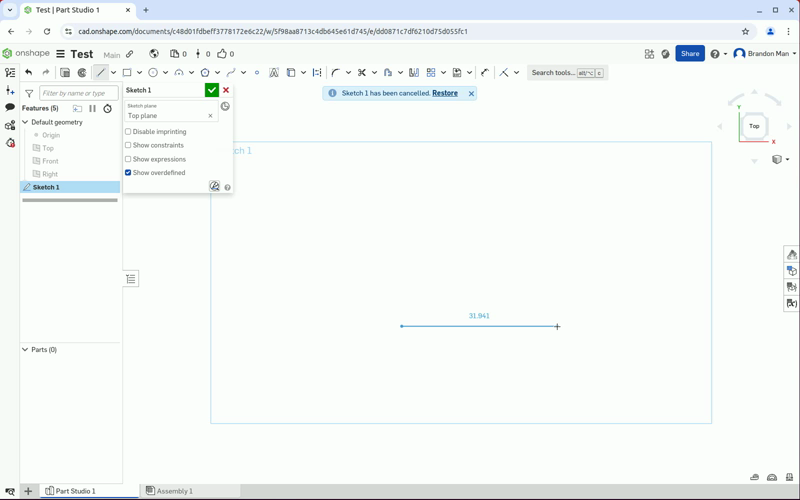
click(557, 326)
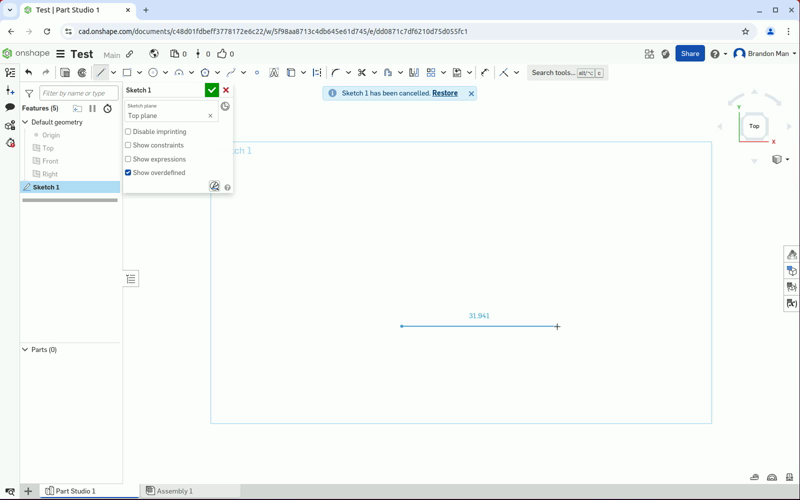
key_up(shift)
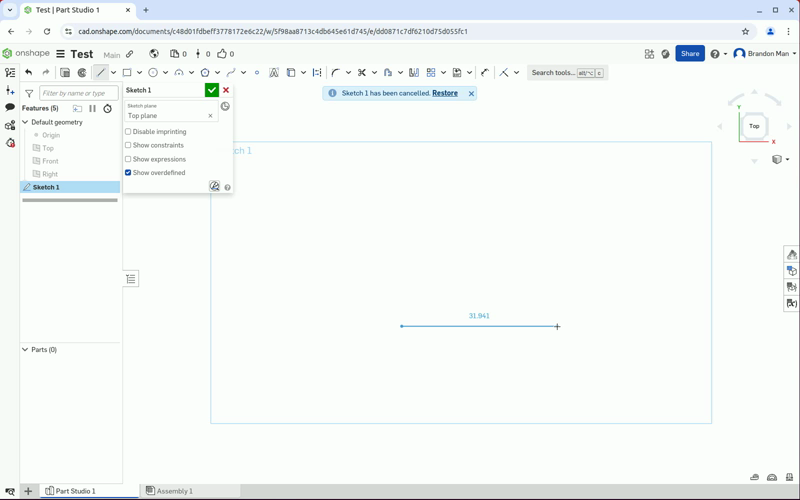
key_down(shift)
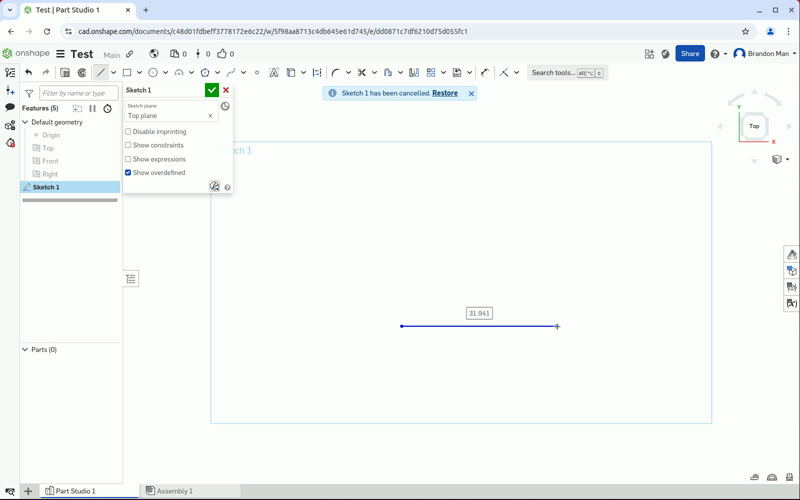
mouse_move(557, 170)
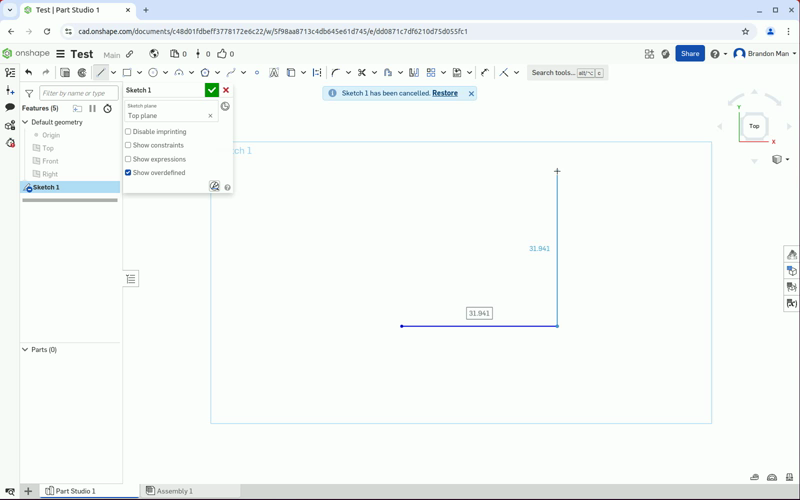
click(557, 170)
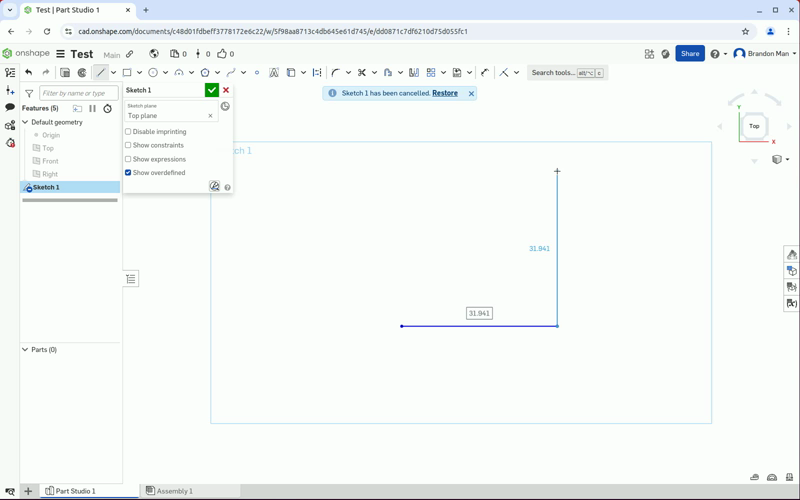
key_up(shift)
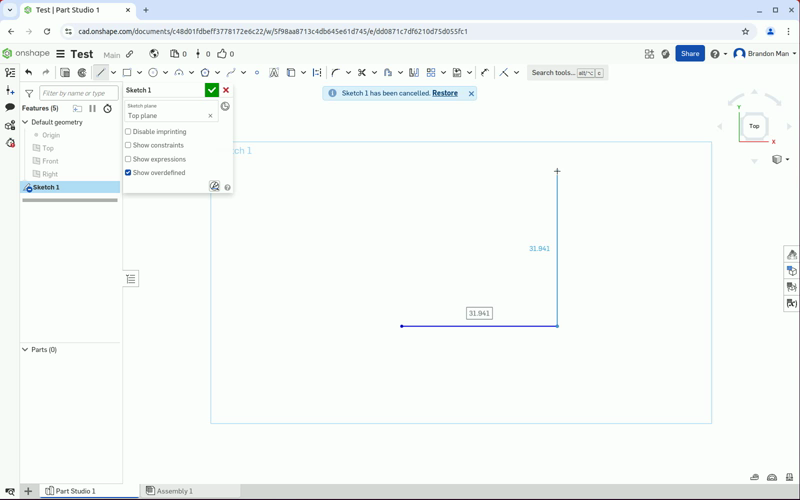
key_down(shift)
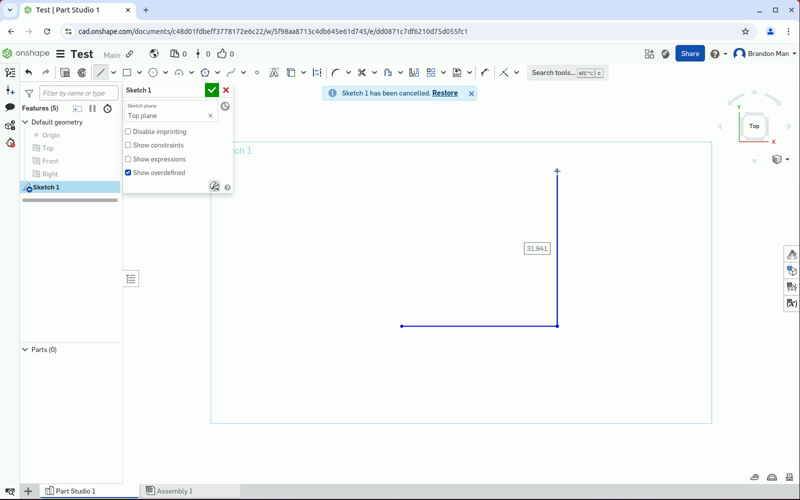
mouse_move(401, 170)
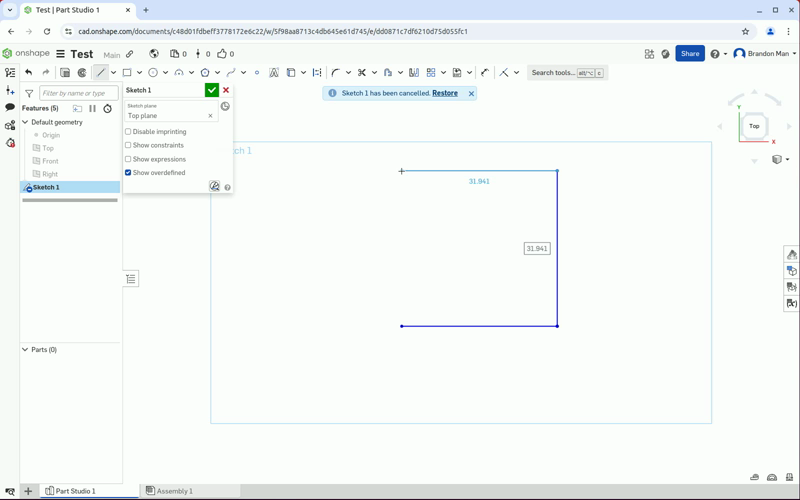
click(401, 170)
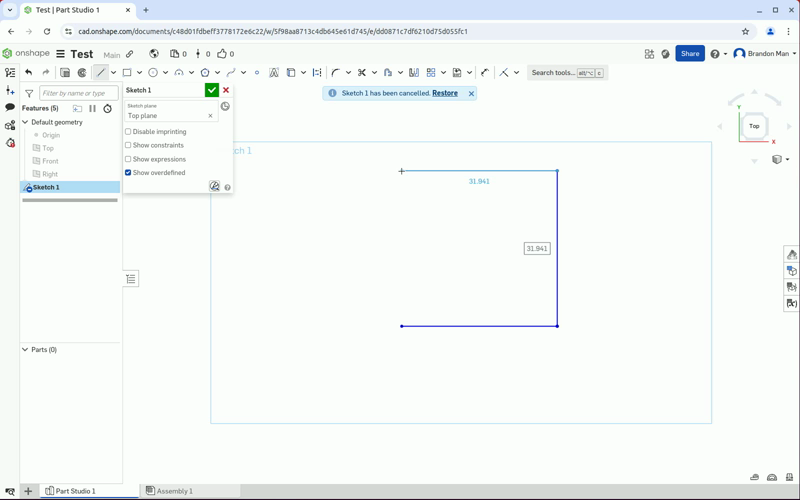
key_up(shift)
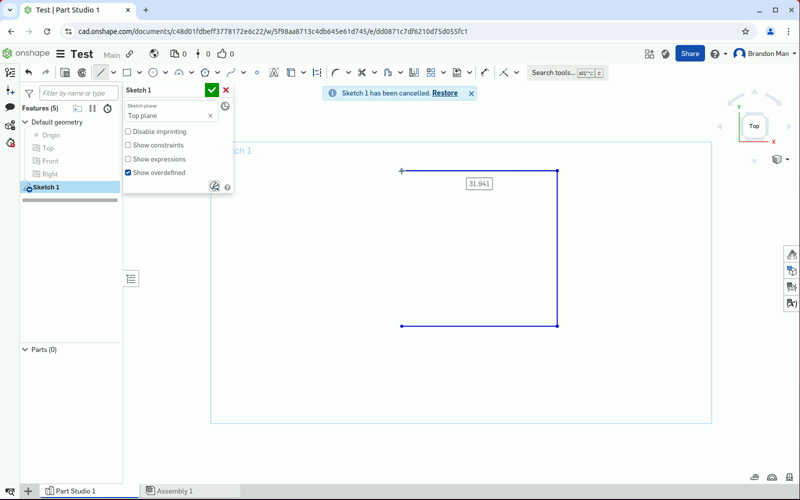
key_down(shift)
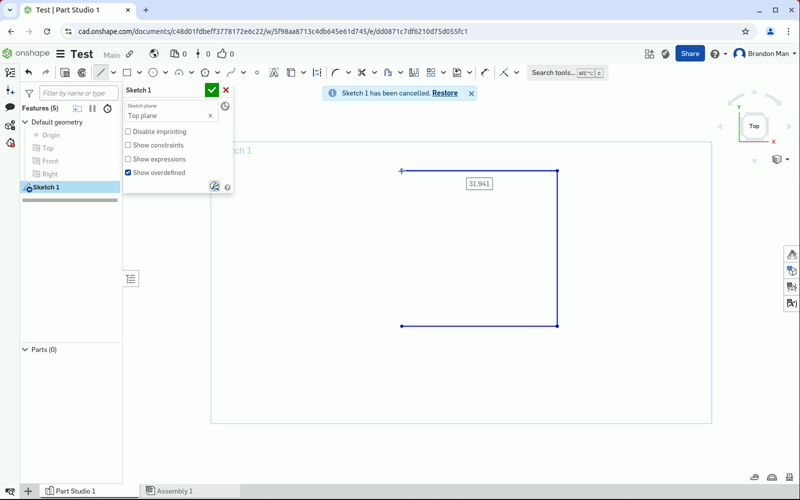
mouse_move(401, 326)
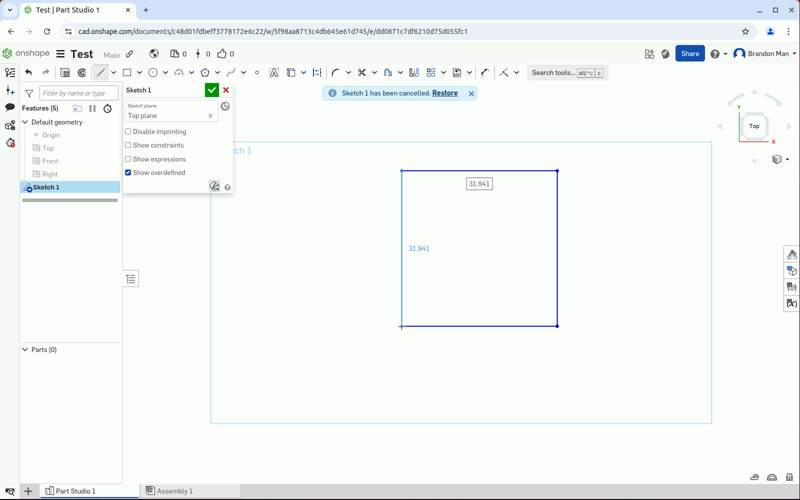
key_up(shift)
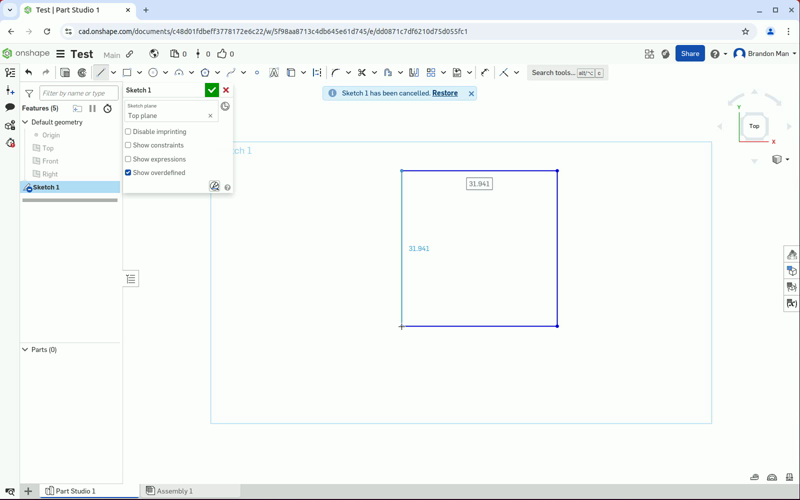
click(401, 326)
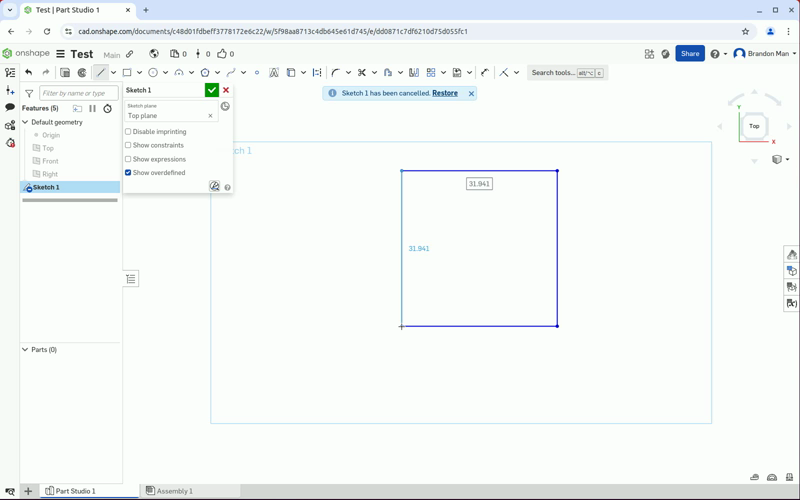
key(esc)
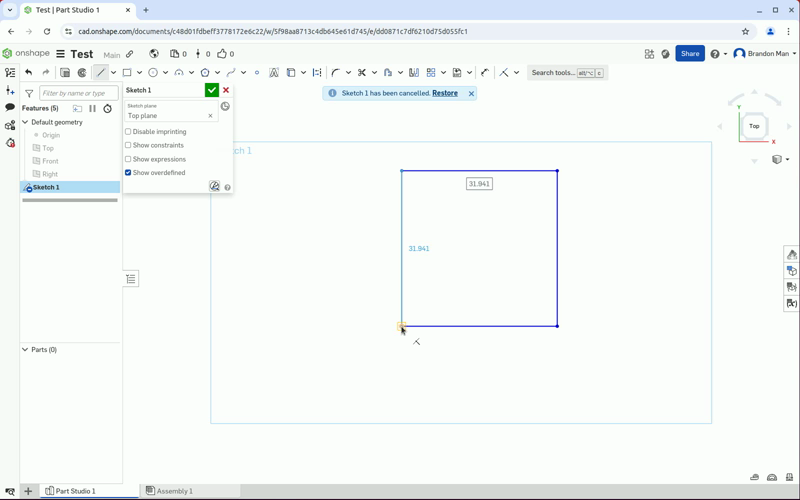
mouse_move(518, 305)
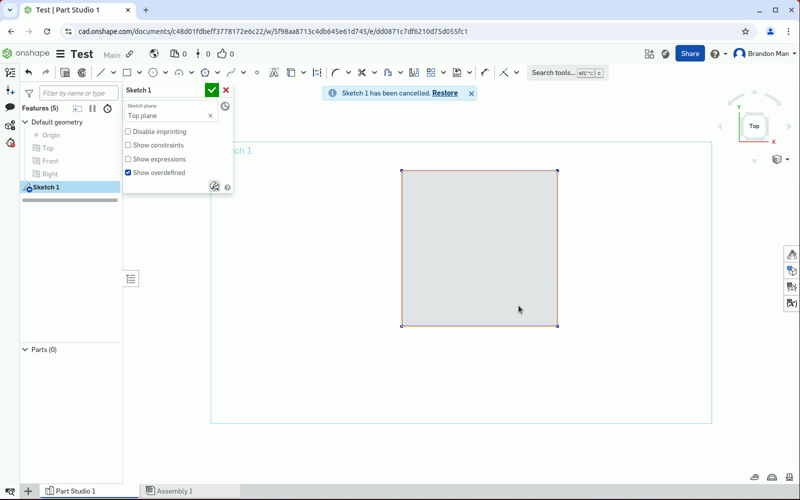
click(518, 305)
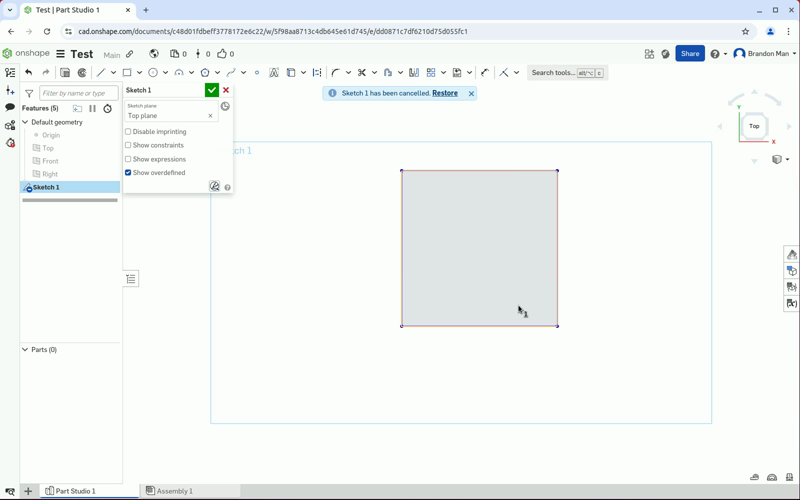
mouse_move(73, 352)
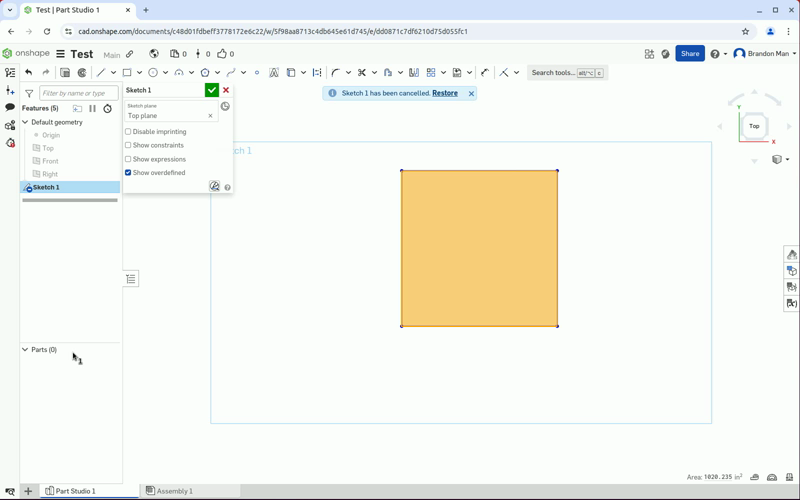
key(shift+y)
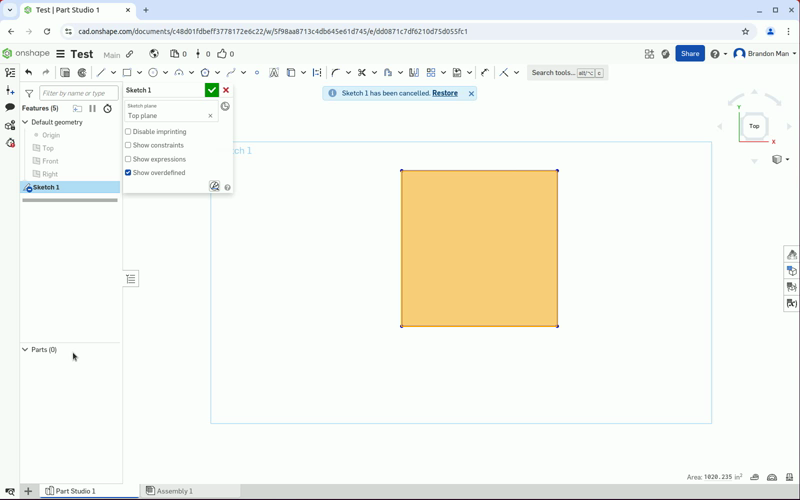
key(shift+e)
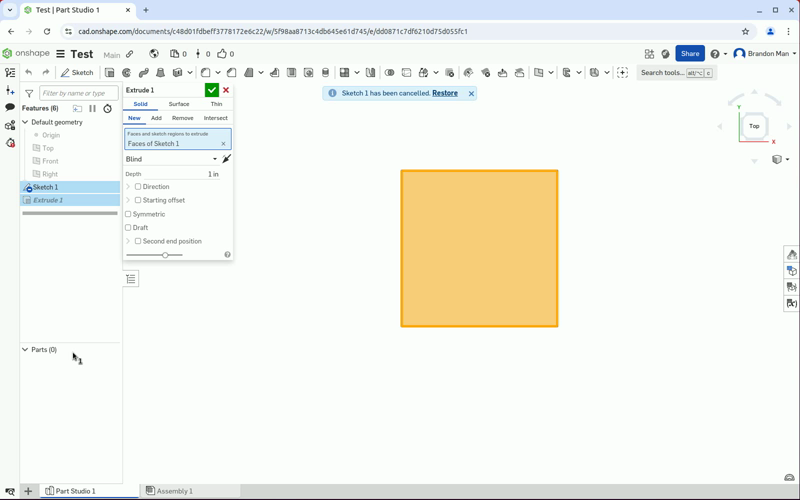
mouse_move(143, 106)
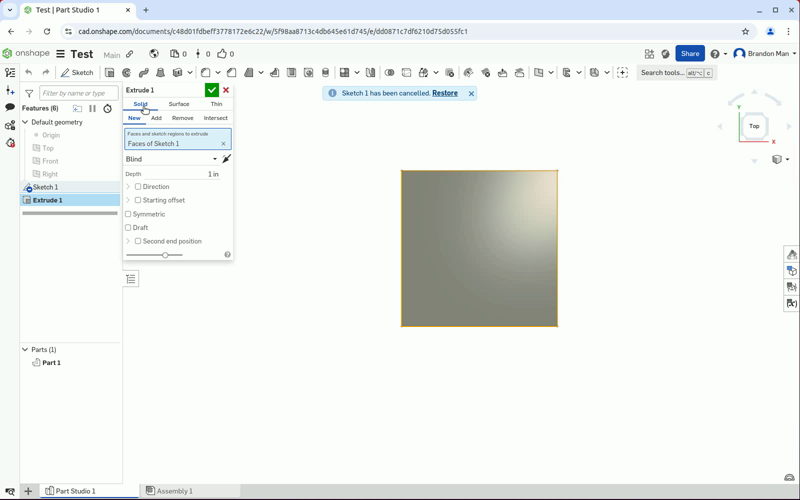
click(143, 106)
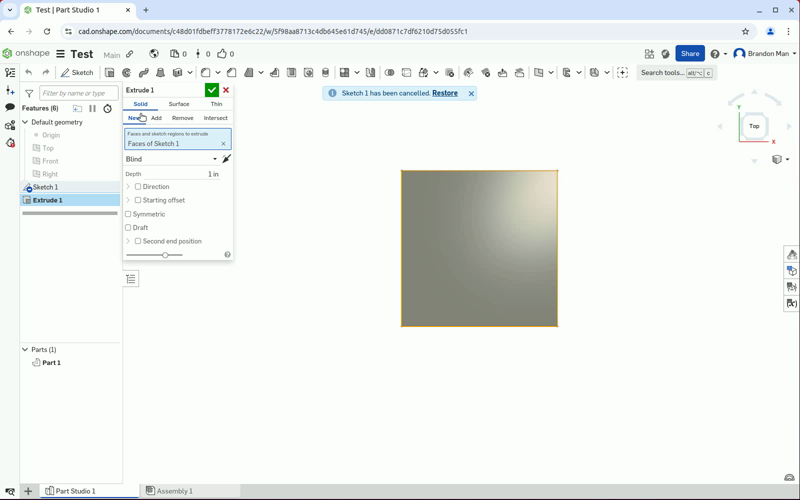
mouse_move(137, 120)
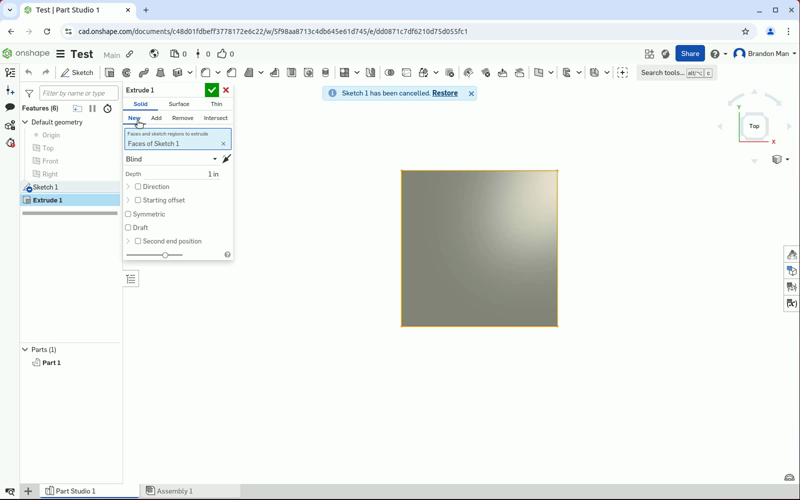
click(137, 120)
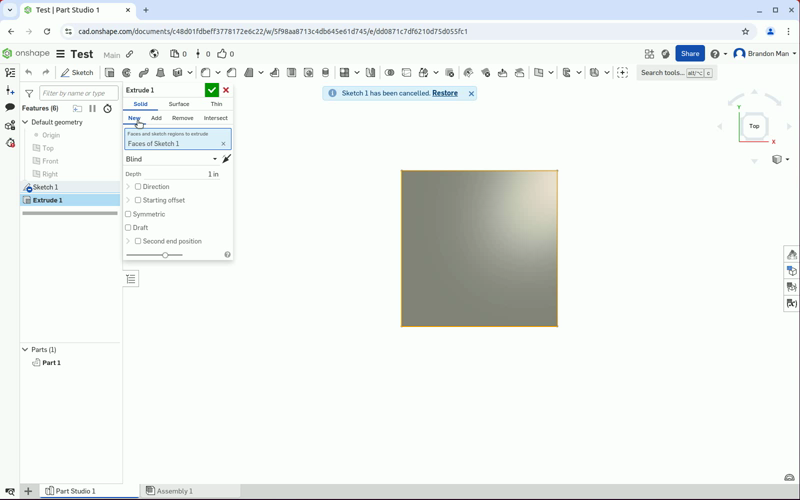
key(tab, 4)
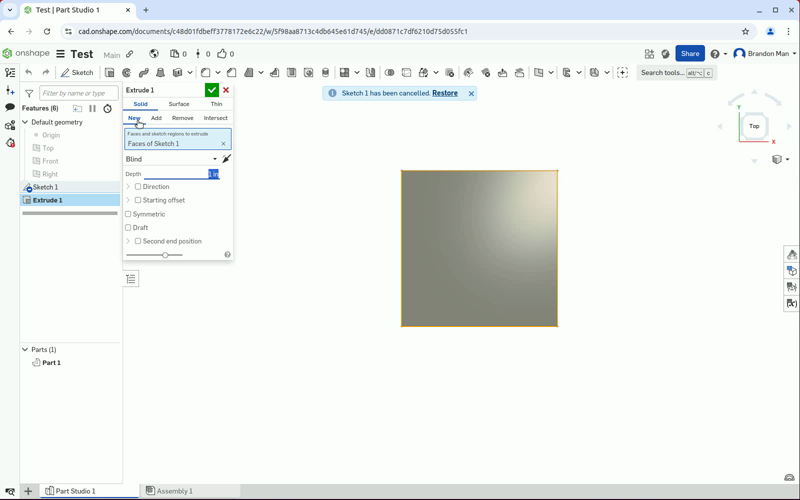
text(12.758)
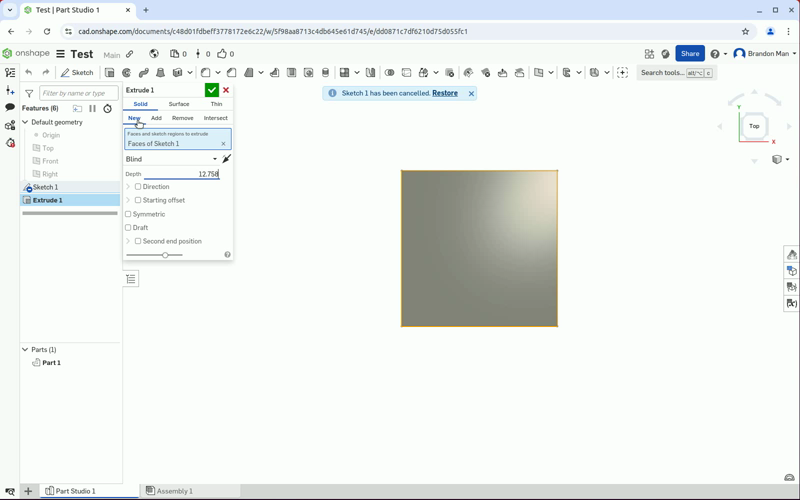
key(enter)
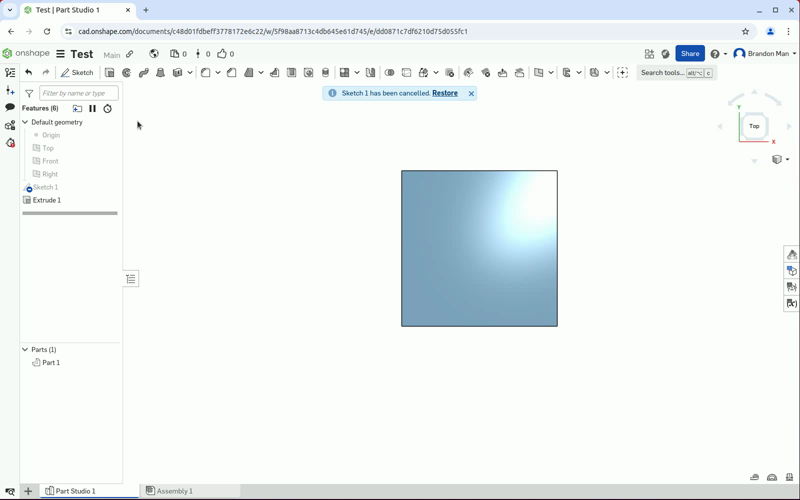
key(shift+h)
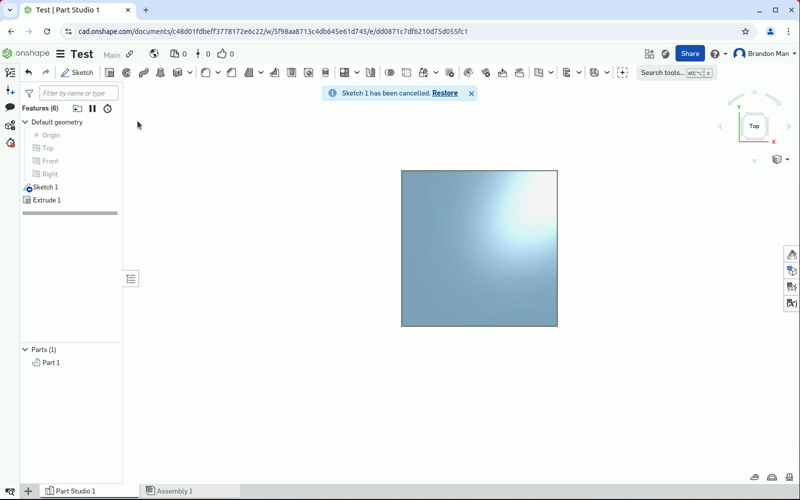
key(shift+h)
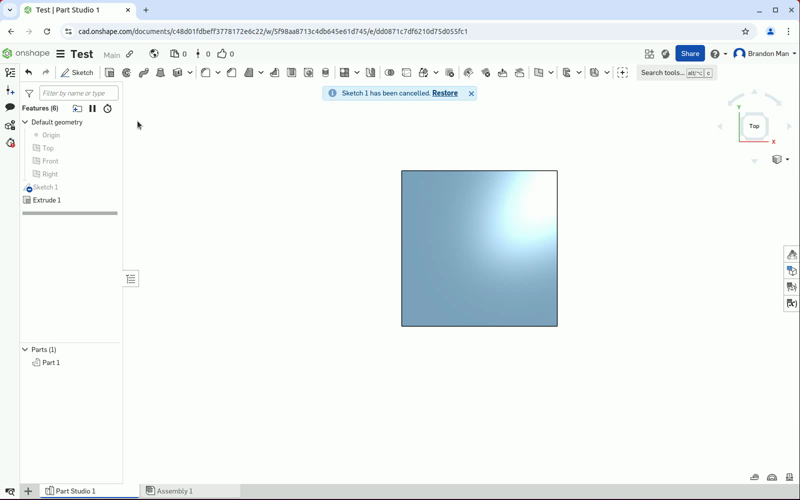
mouse_move(73, 189)
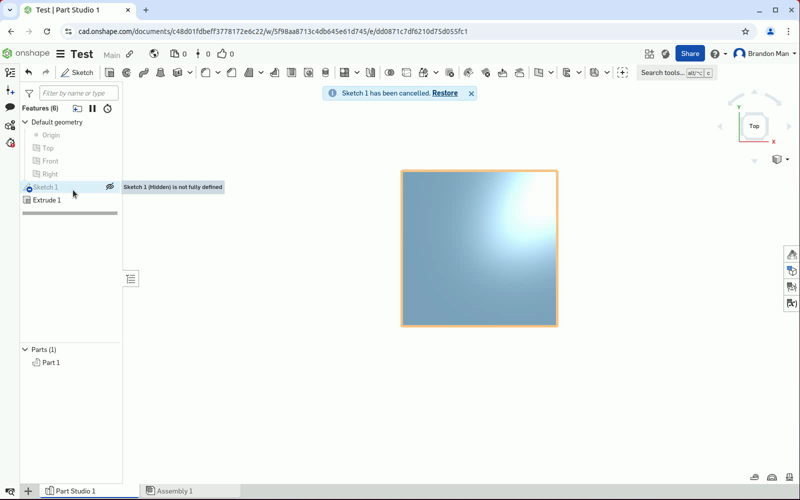
click(73, 189)
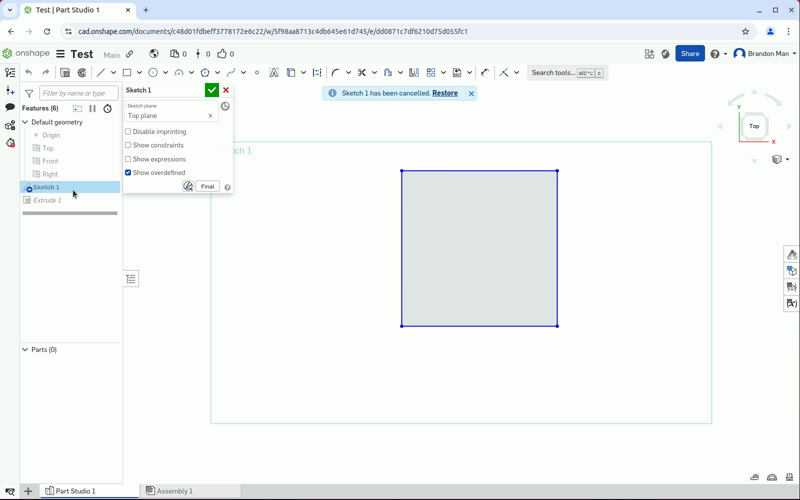
mouse_move(229, 92)
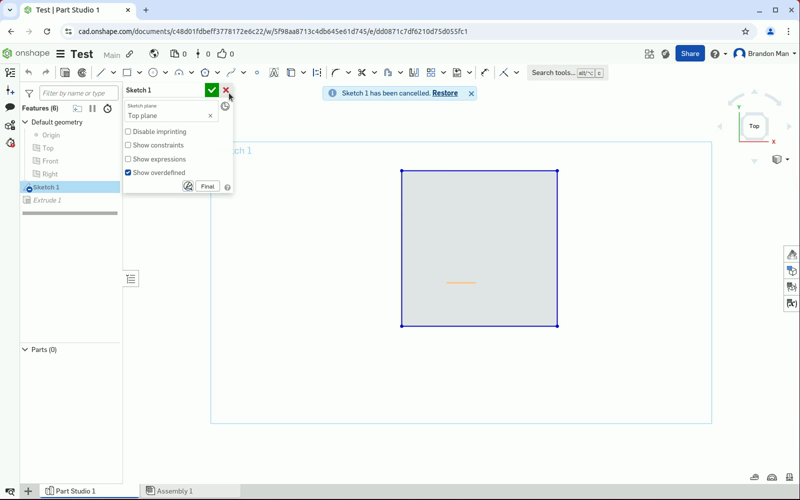
click(229, 92)
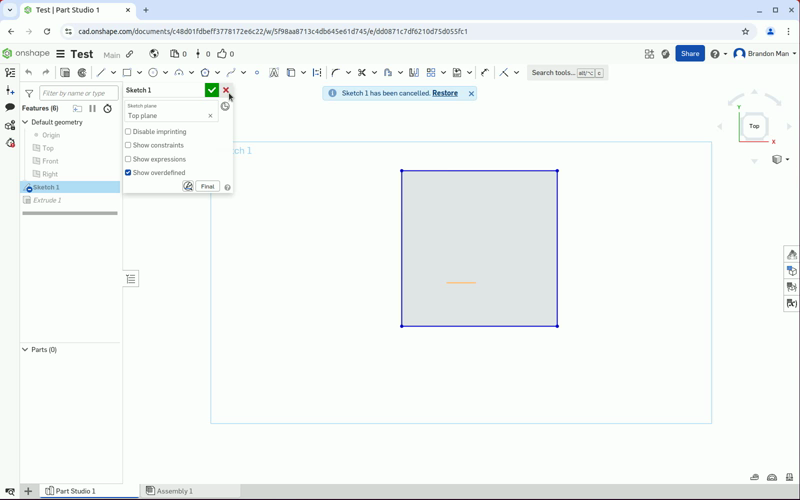
key(shift+s)
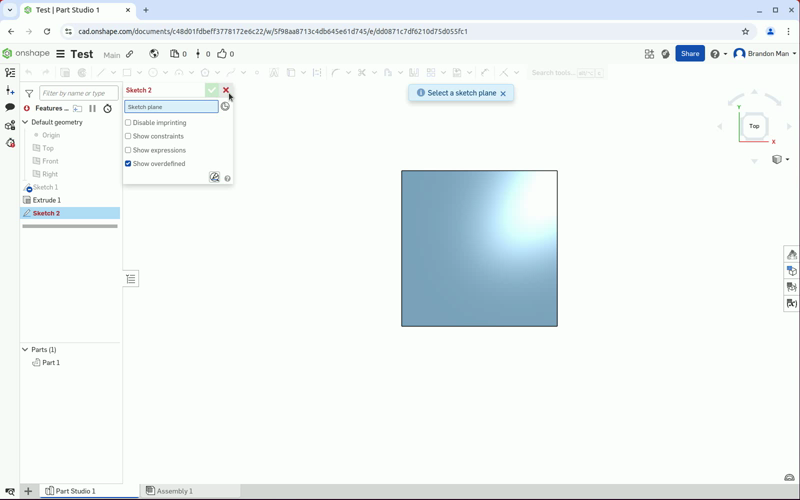
mouse_move(73, 150)
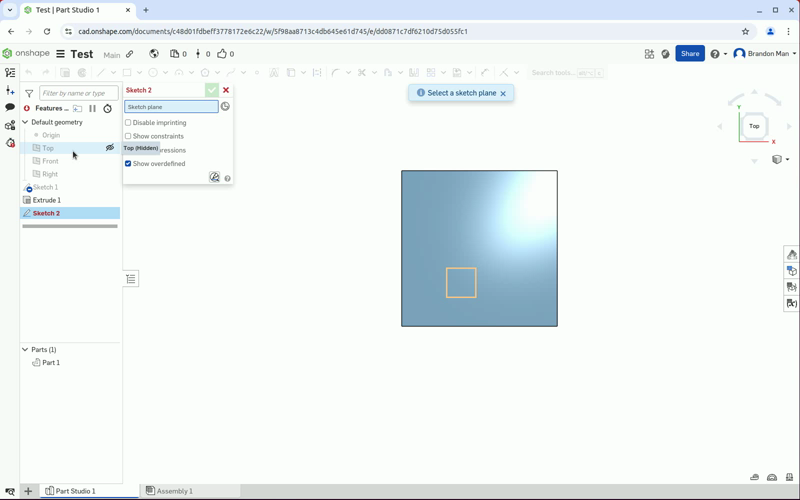
click(73, 150)
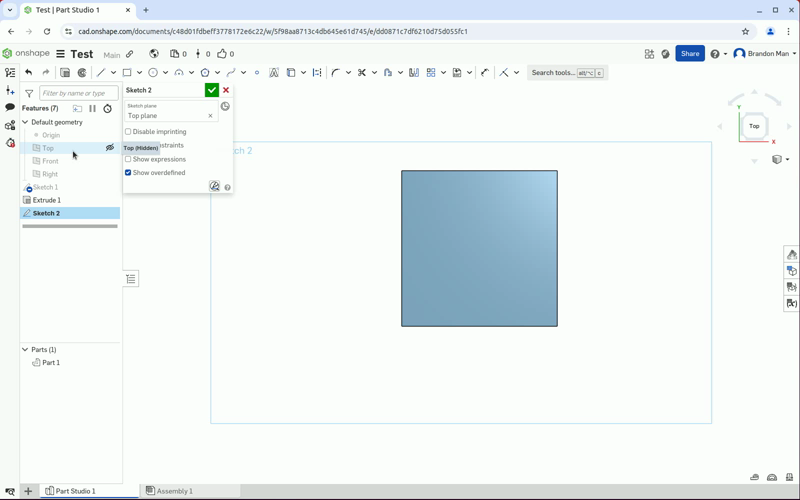
mouse_move(73, 352)
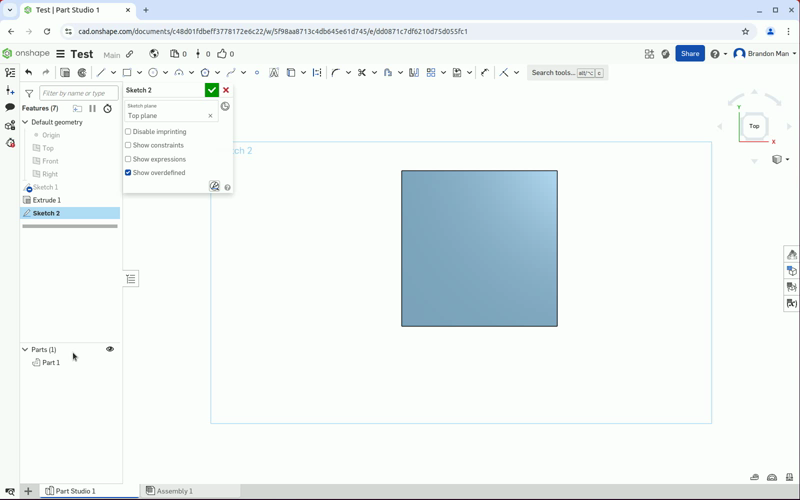
key(y)
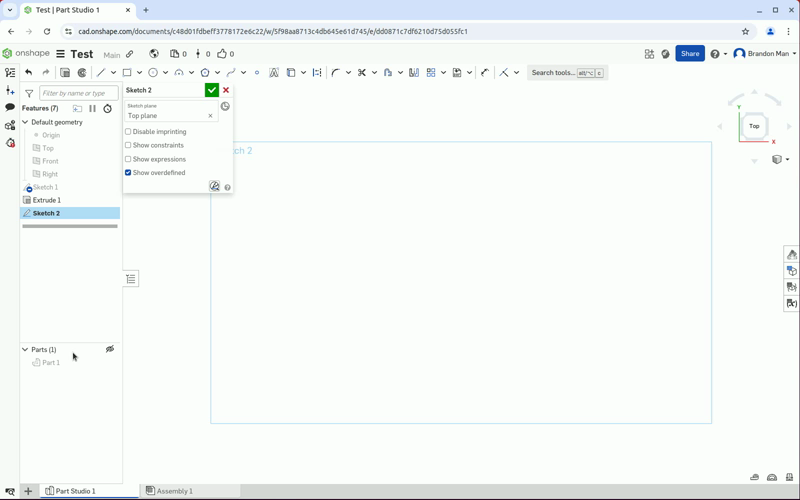
key(c)
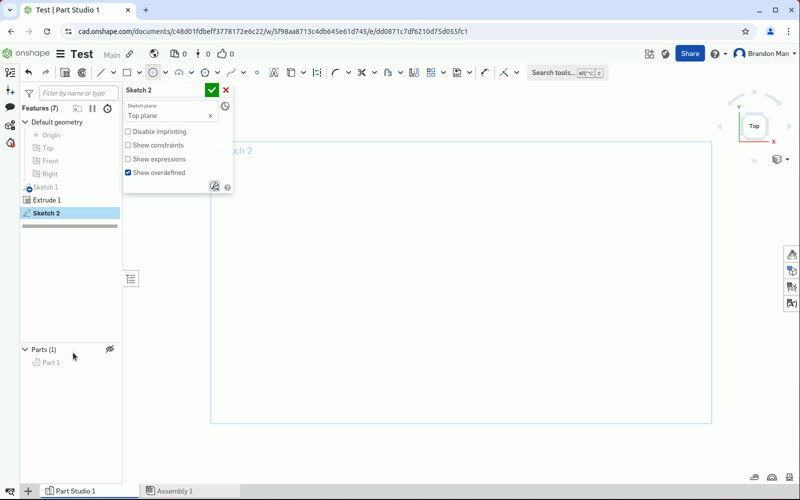
key_down(shift)
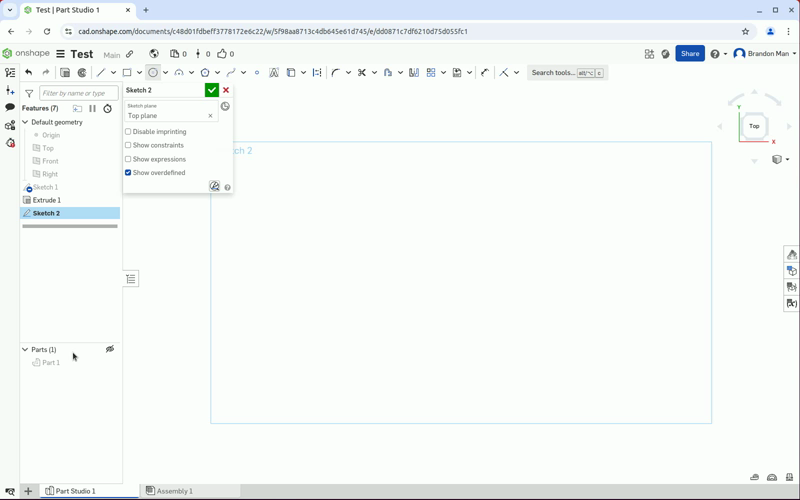
mouse_move(479, 251)
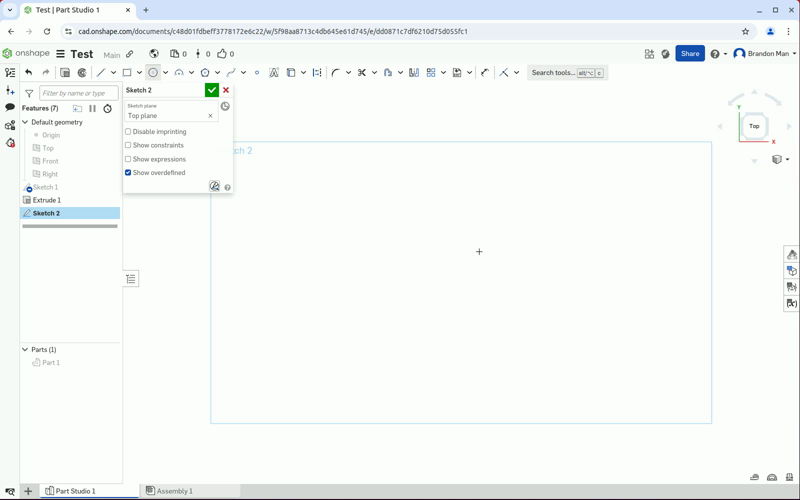
click(479, 251)
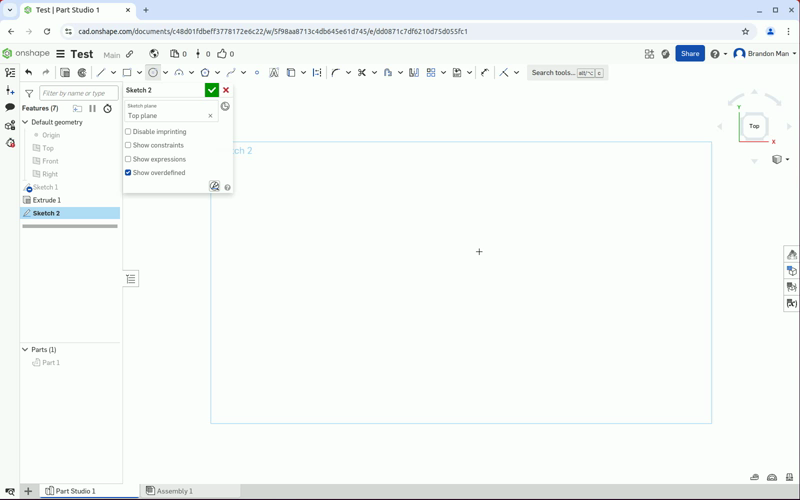
key_up(shift)
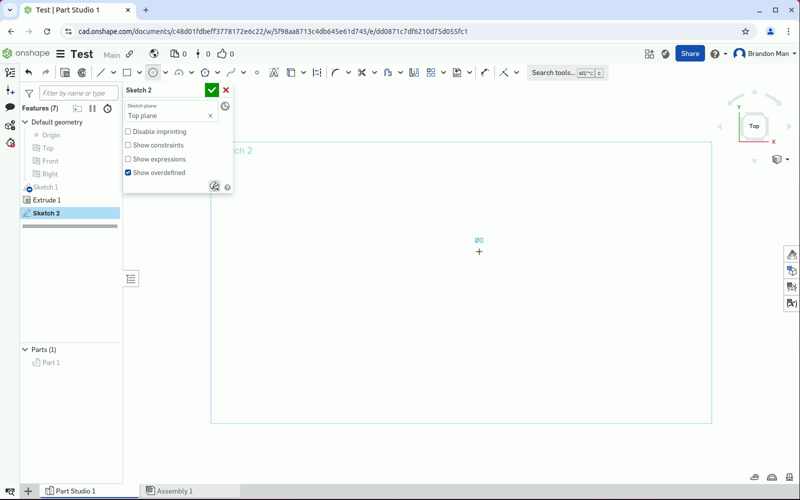
mouse_move(526, 251)
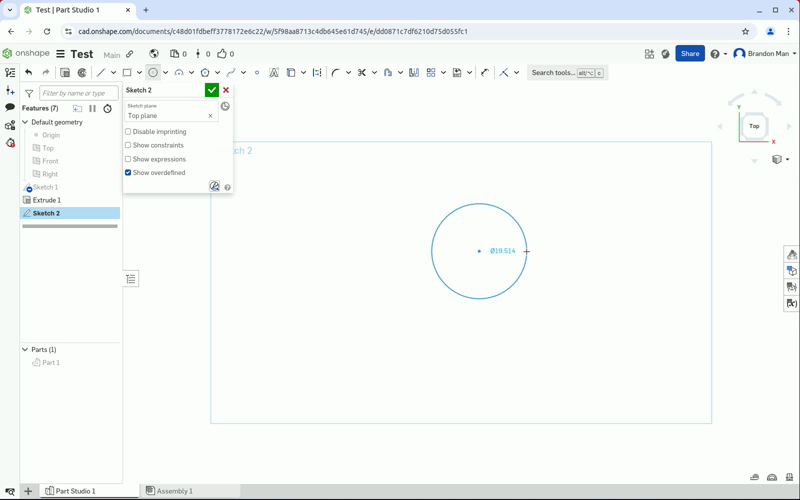
click(526, 251)
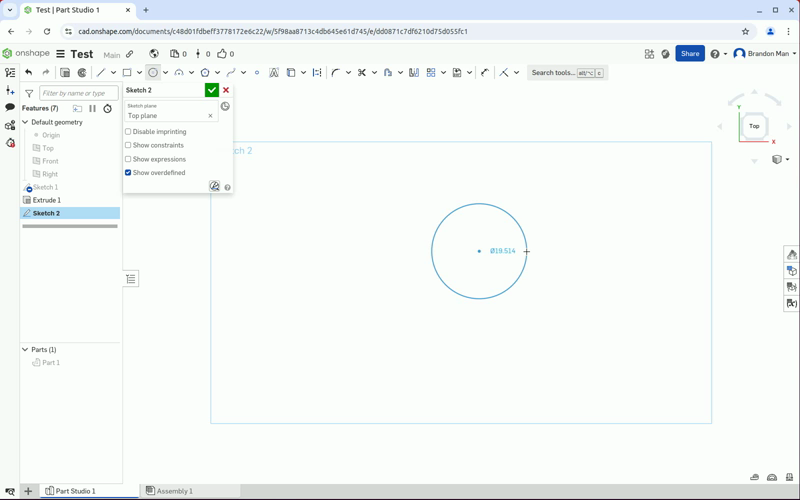
key(esc)
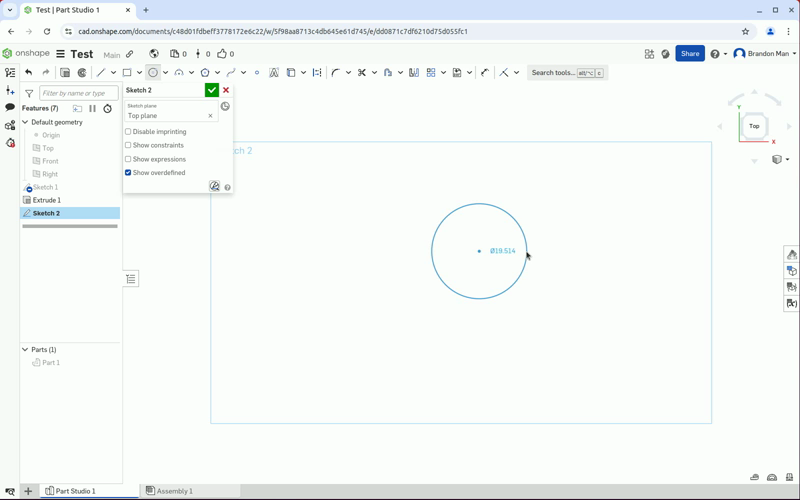
mouse_move(497, 222)
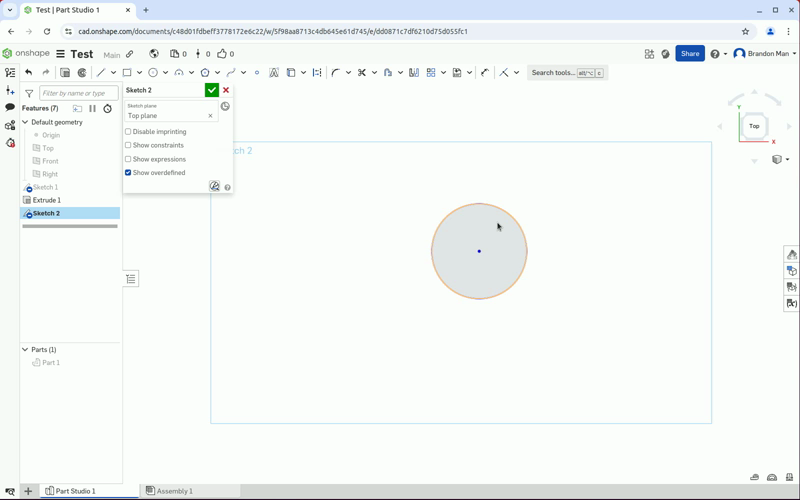
click(497, 222)
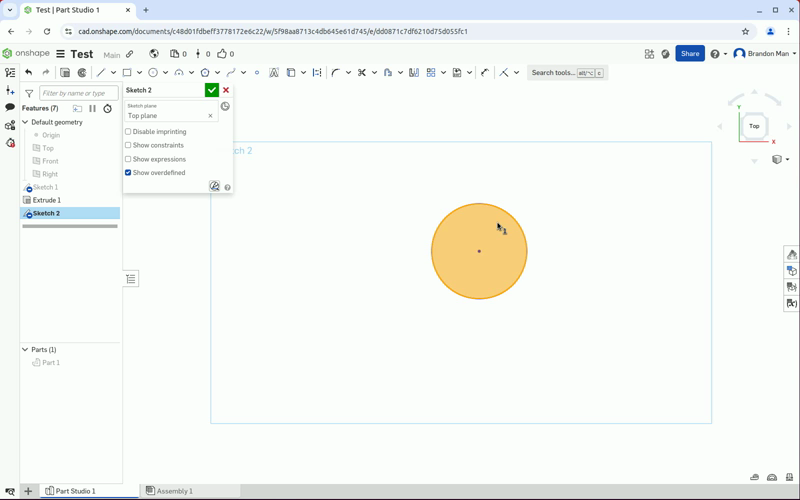
mouse_move(73, 352)
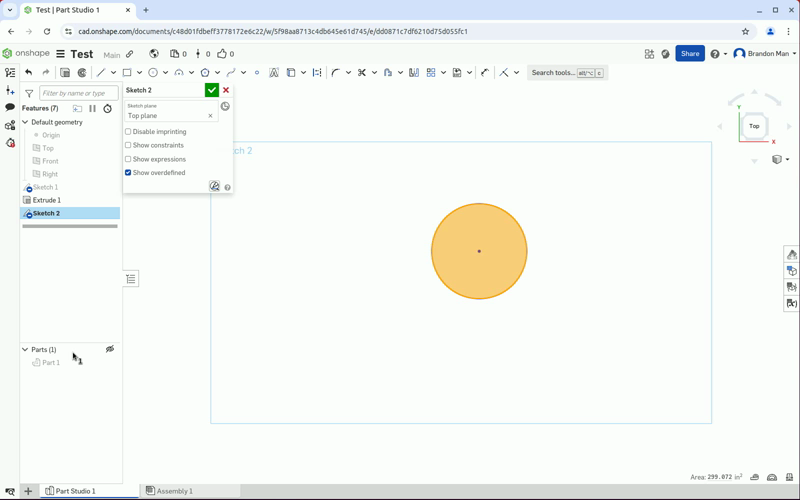
key(shift+y)
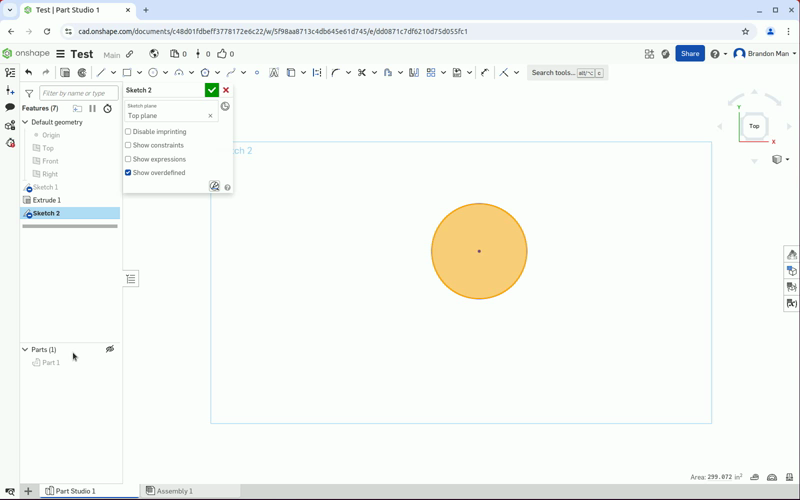
key(shift+e)
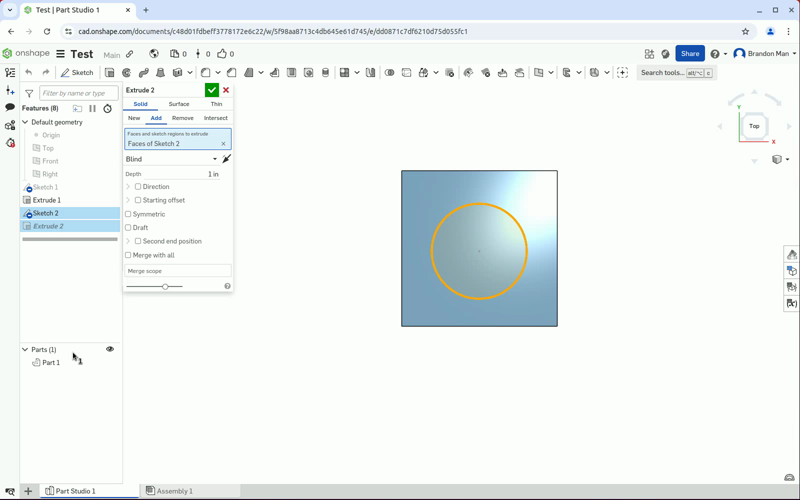
mouse_move(143, 106)
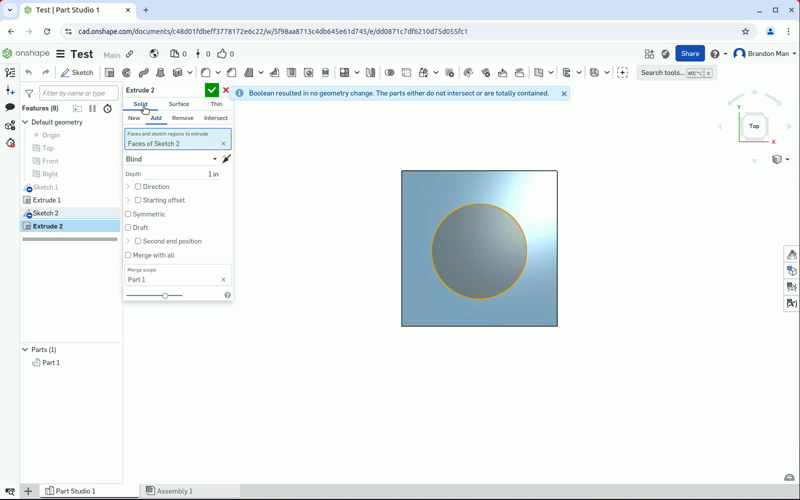
click(143, 106)
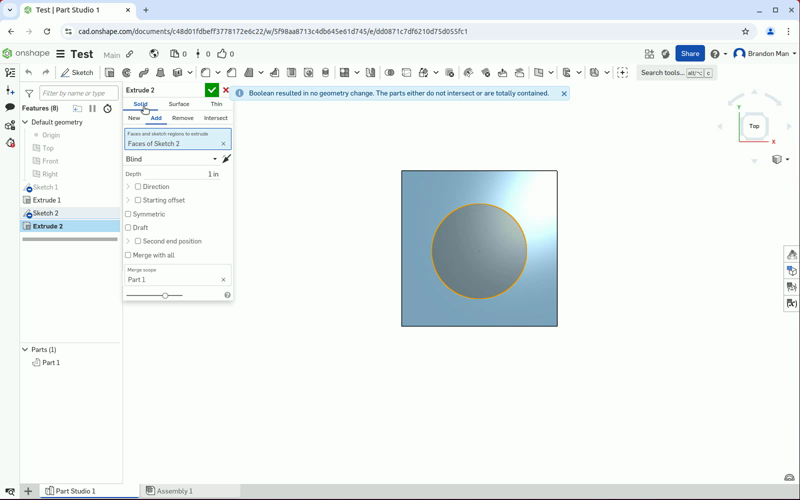
mouse_move(186, 120)
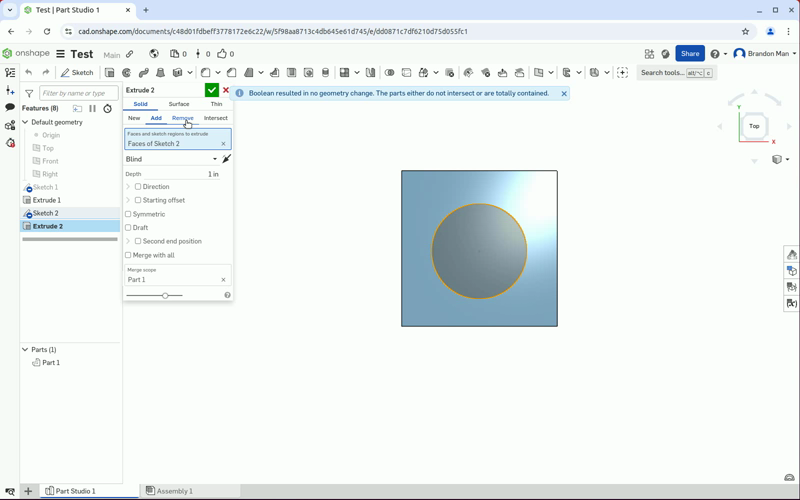
click(186, 120)
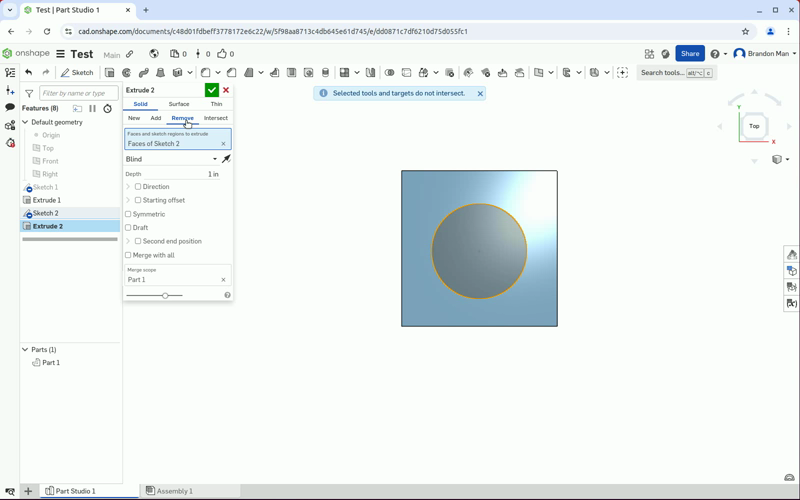
key(tab, 4)
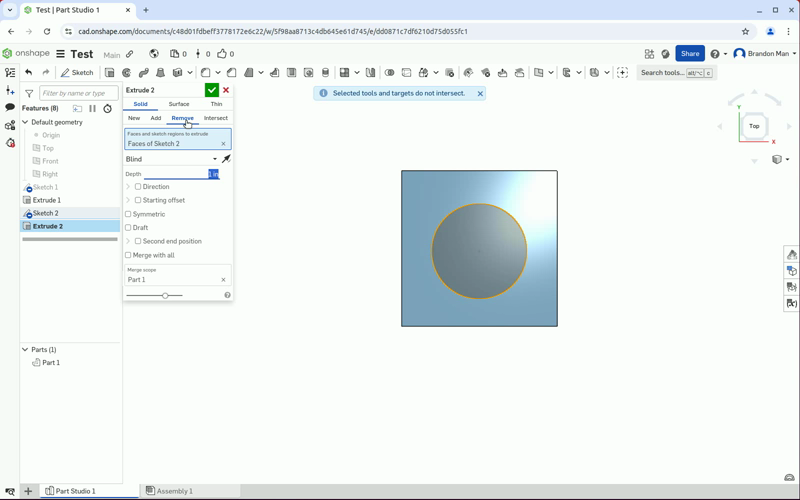
text(-12.758)
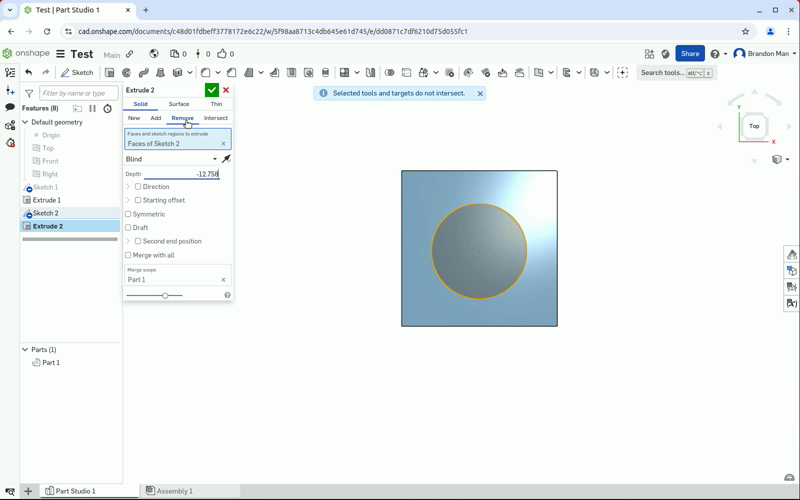
key(tab, 6)
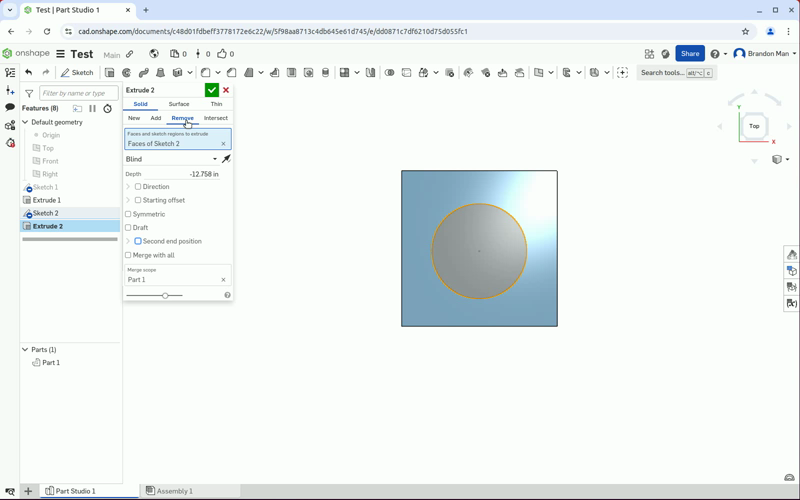
key(space)
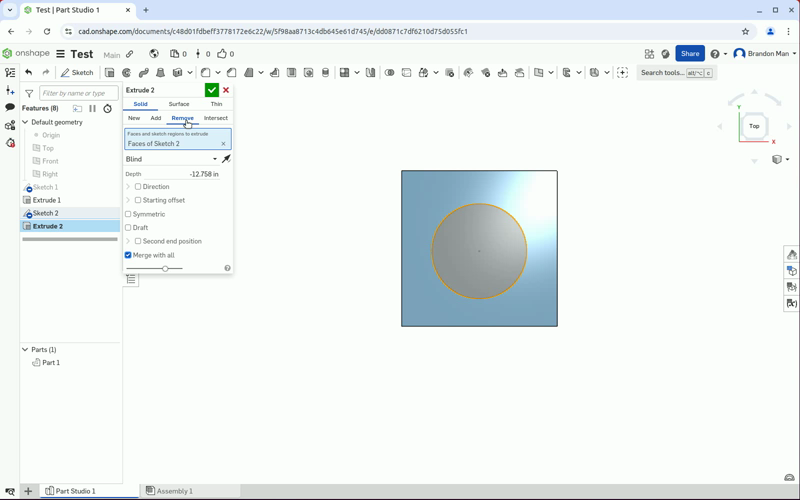
key(enter)
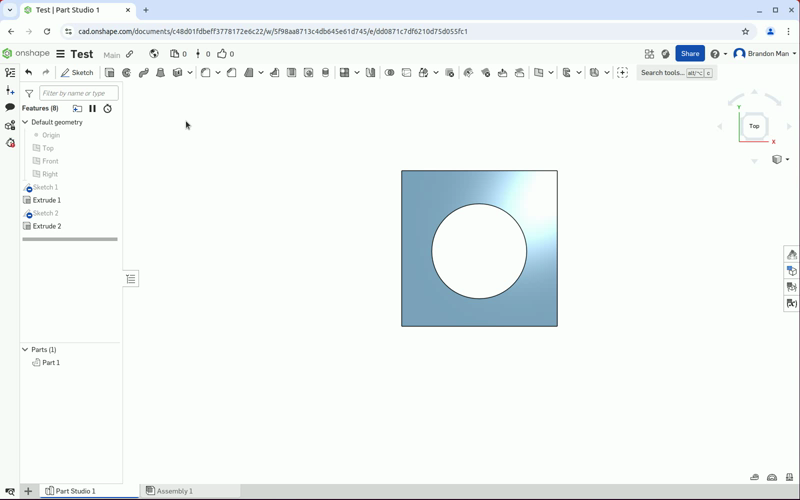
key(shift+h)
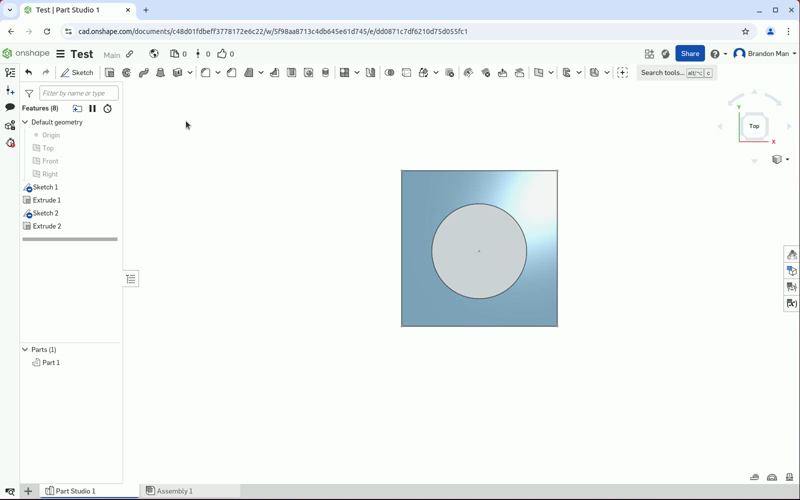
key(shift+h)
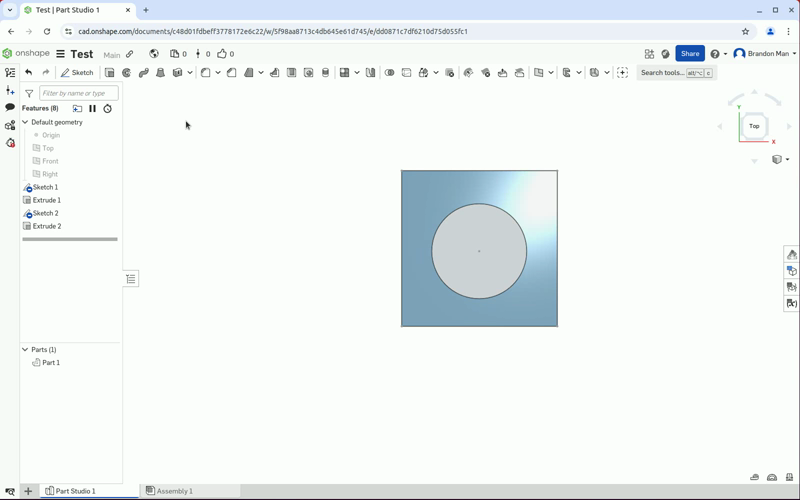
key(shift+7)
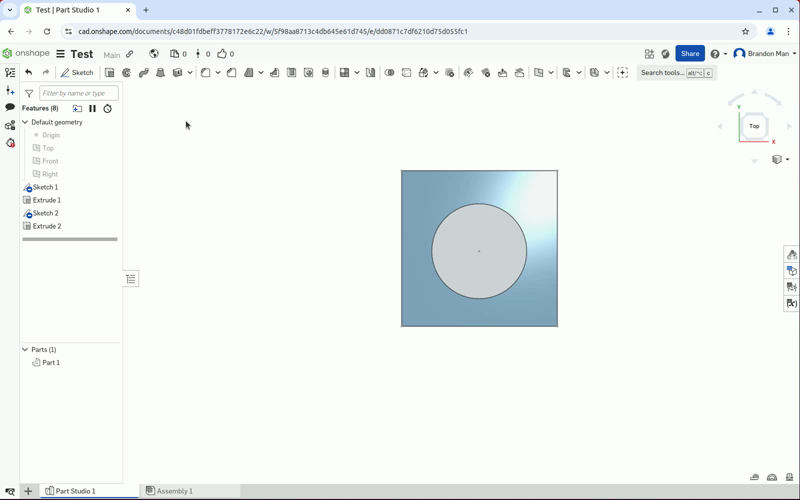
key(up, 3)
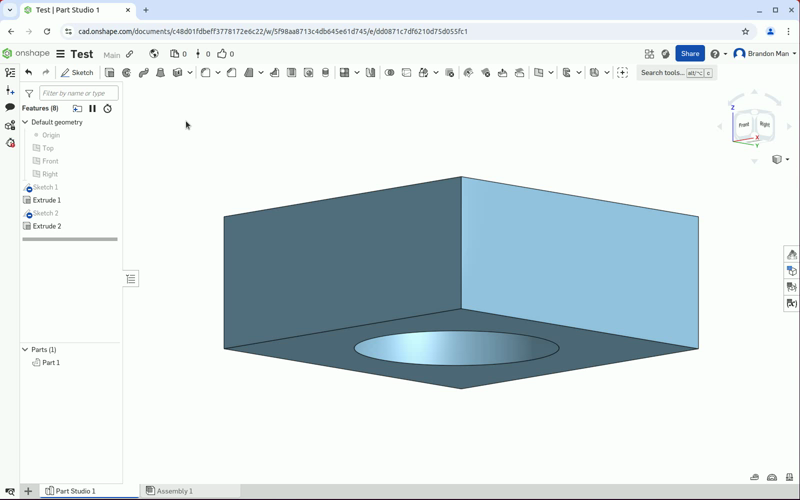
key(left, 3)
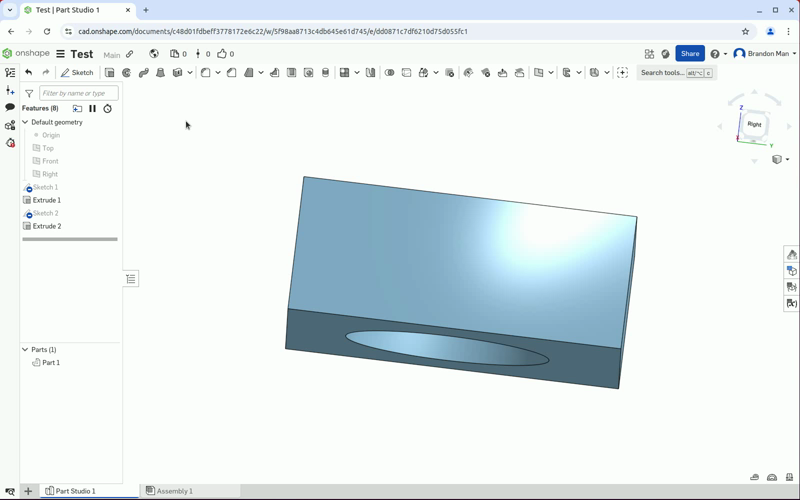
key(right, 3)
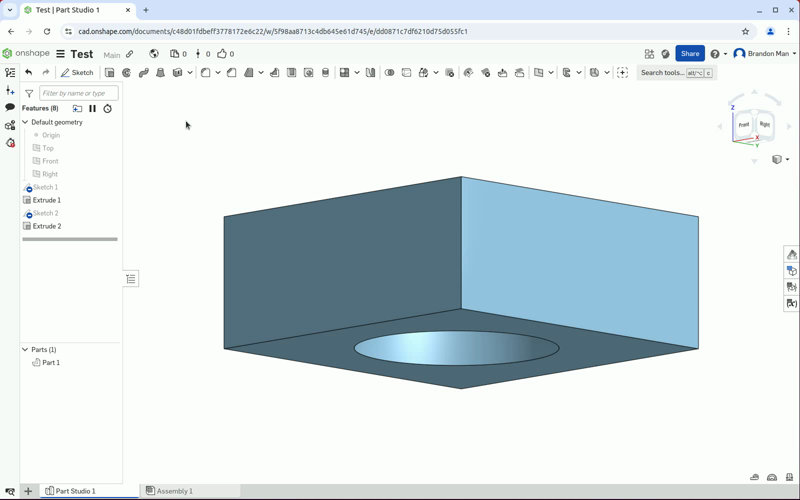
key(down, 3)
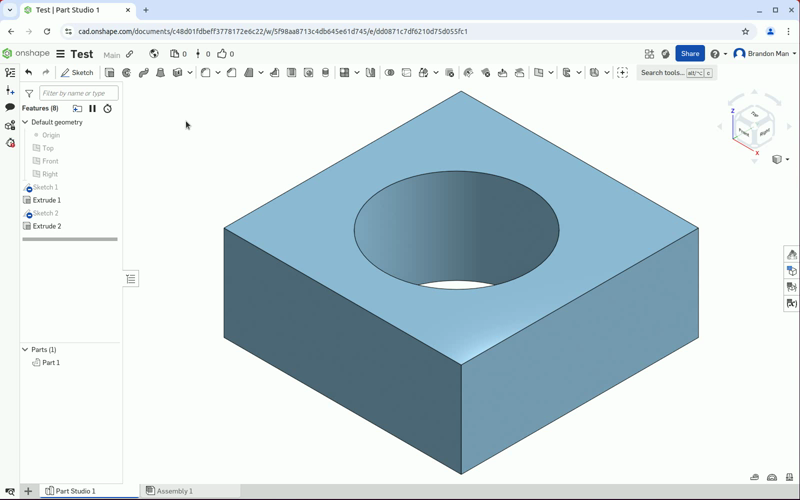
mouse_move(73, 189)
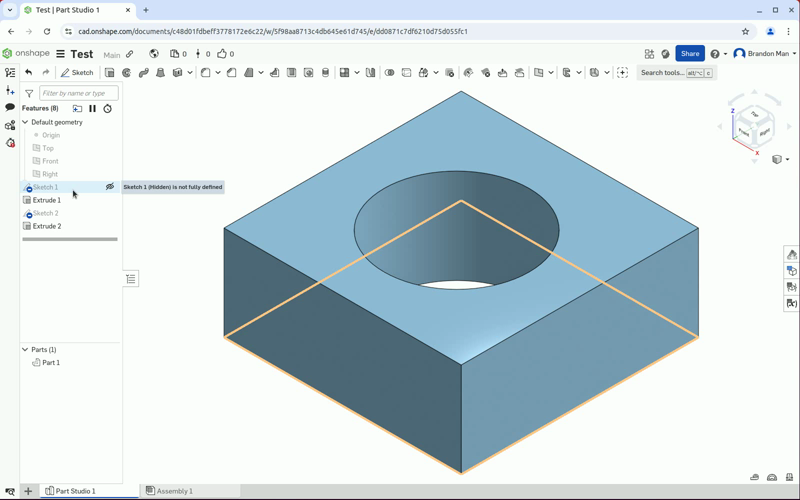
click(73, 189)